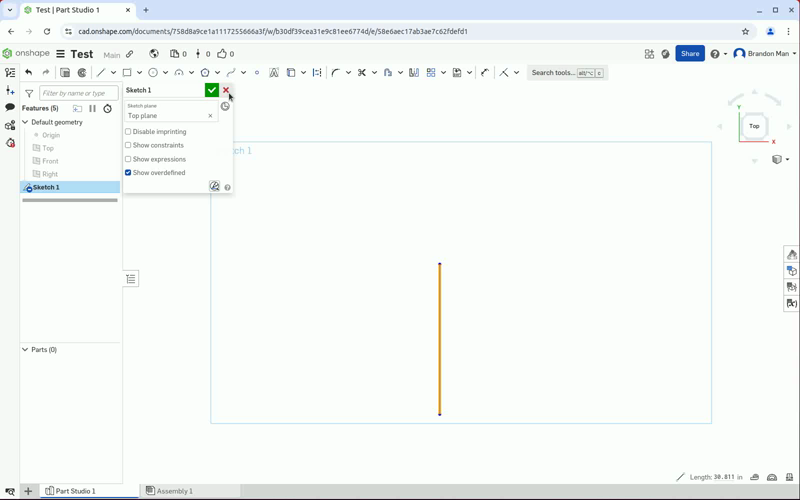
key(shift+h)
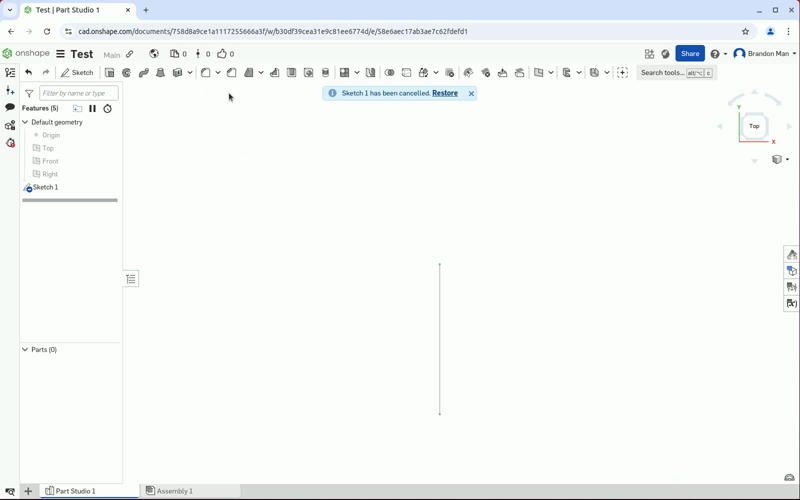
key(shift+s)
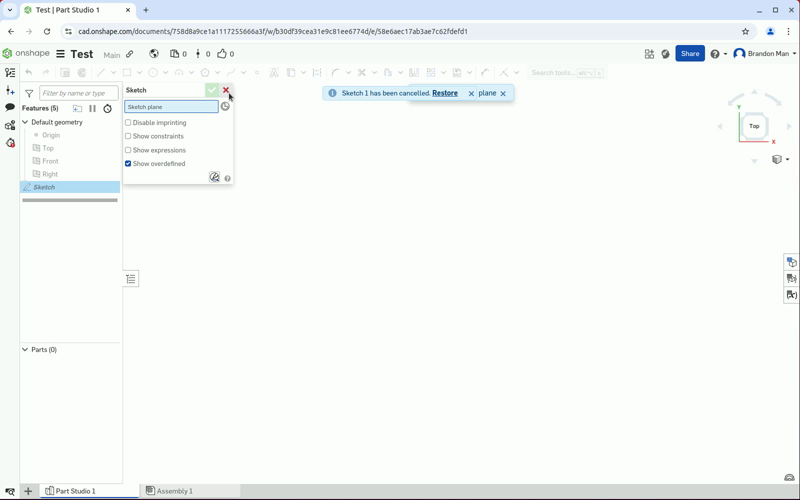
mouse_move(73, 150)
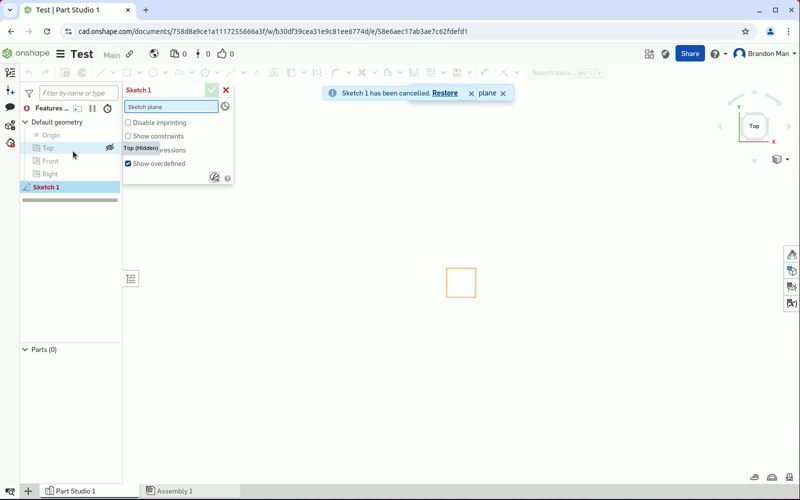
click(73, 150)
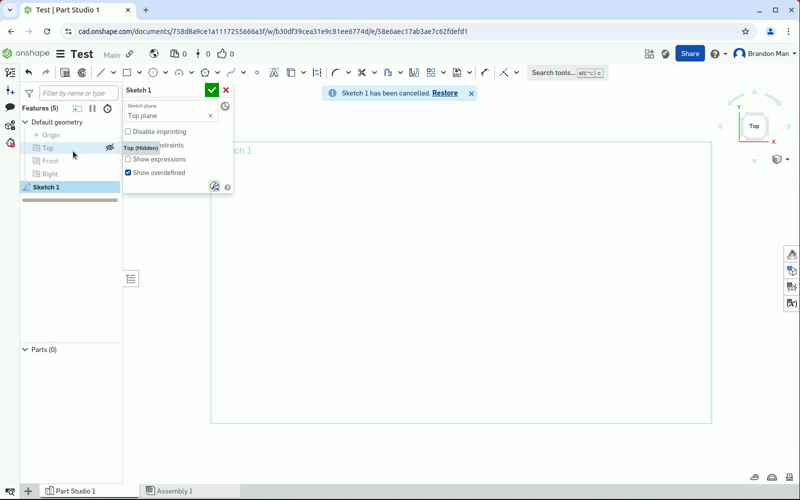
mouse_move(73, 352)
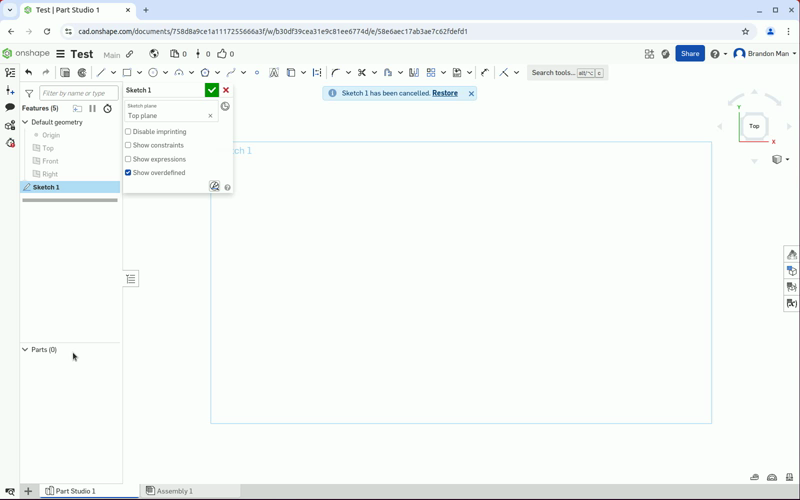
key(y)
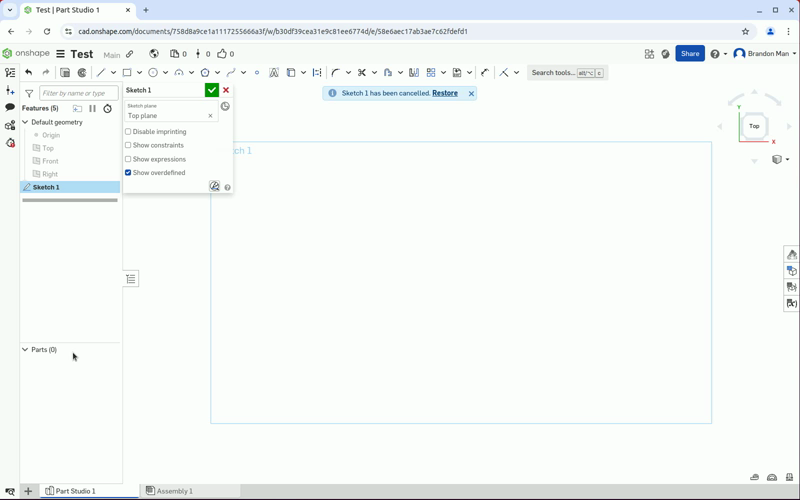
key(c)
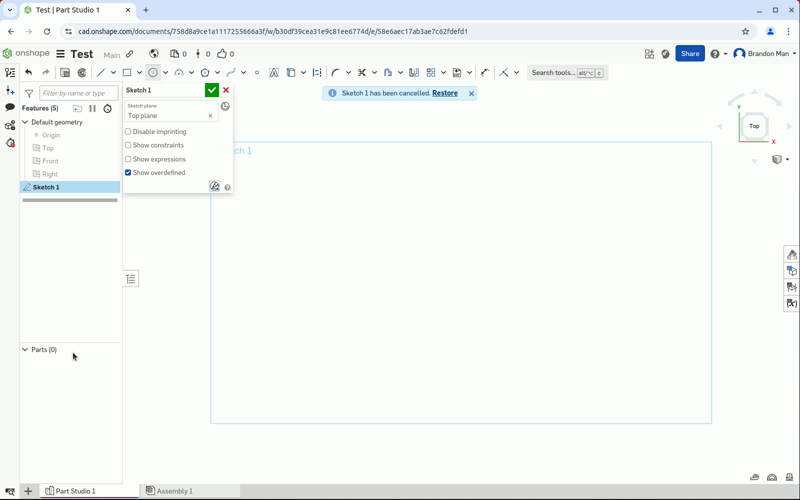
key_down(shift)
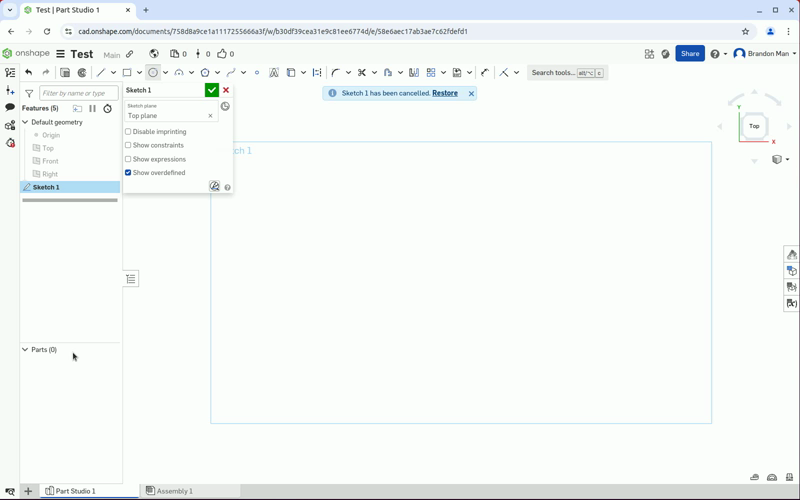
mouse_move(461, 282)
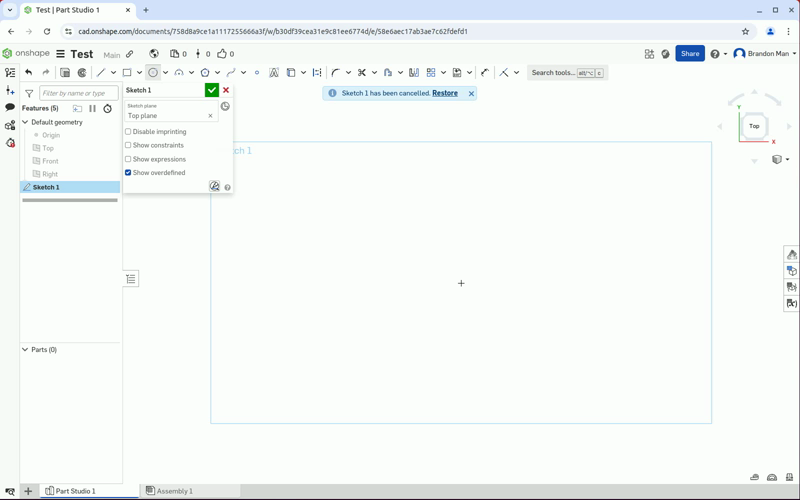
click(461, 282)
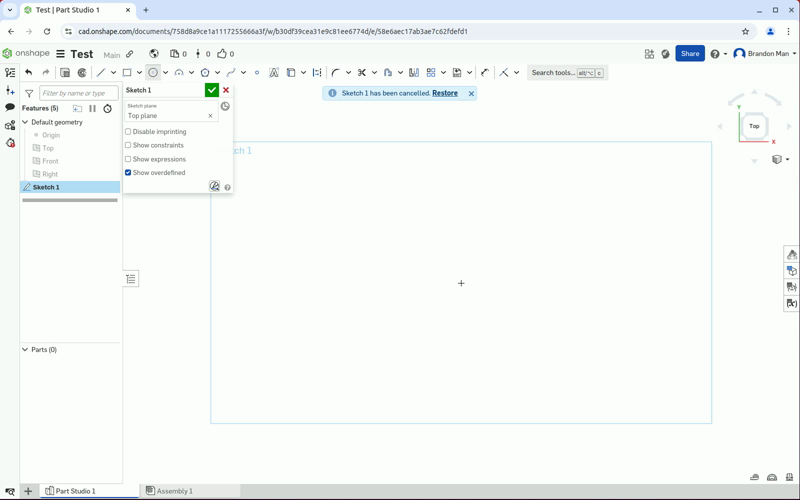
key_up(shift)
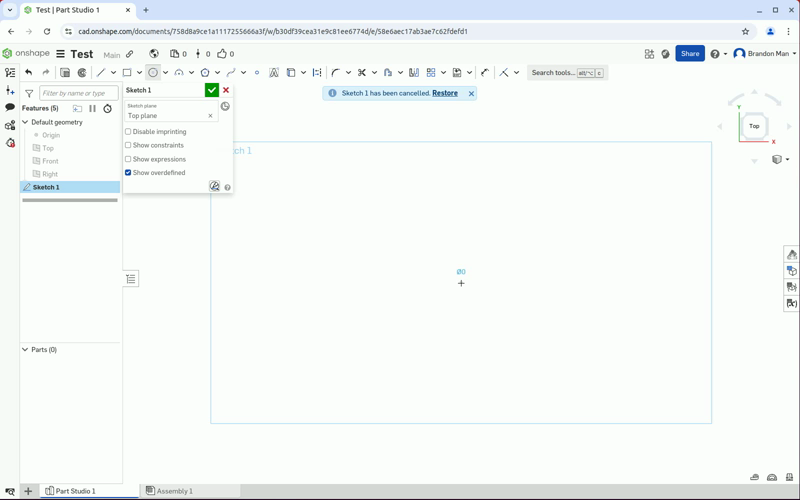
mouse_move(574, 282)
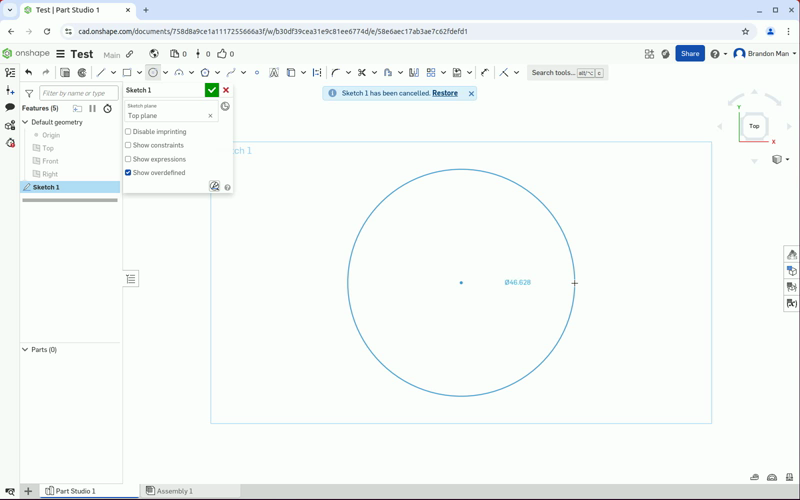
click(574, 282)
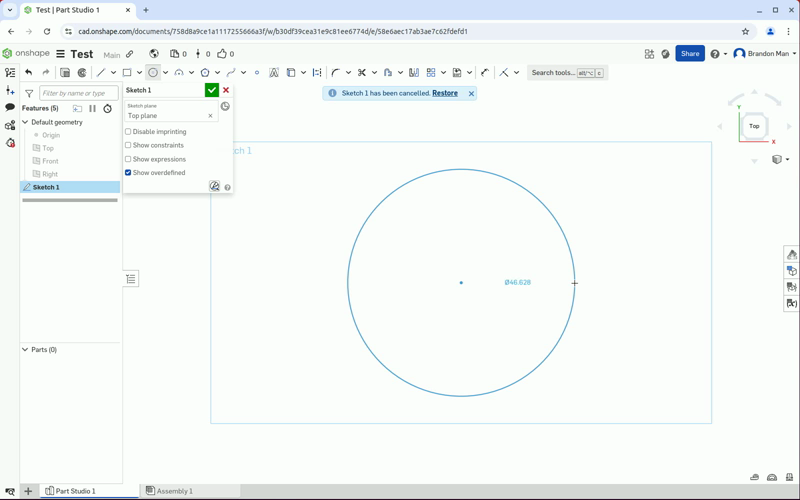
key(esc)
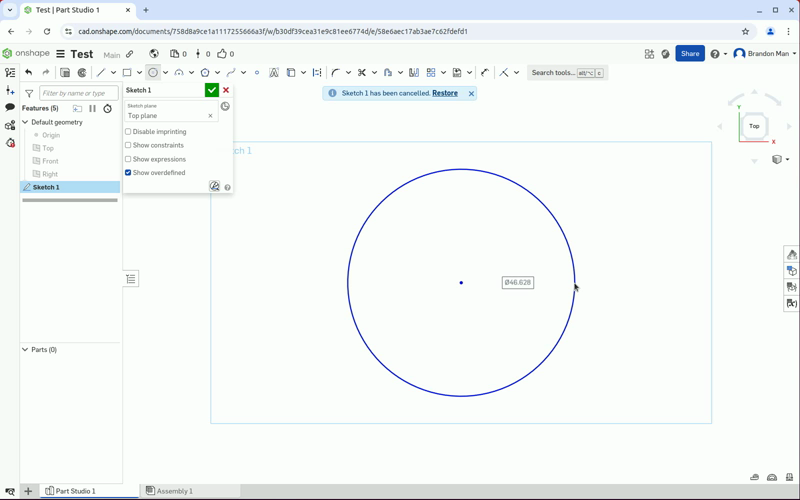
key(c)
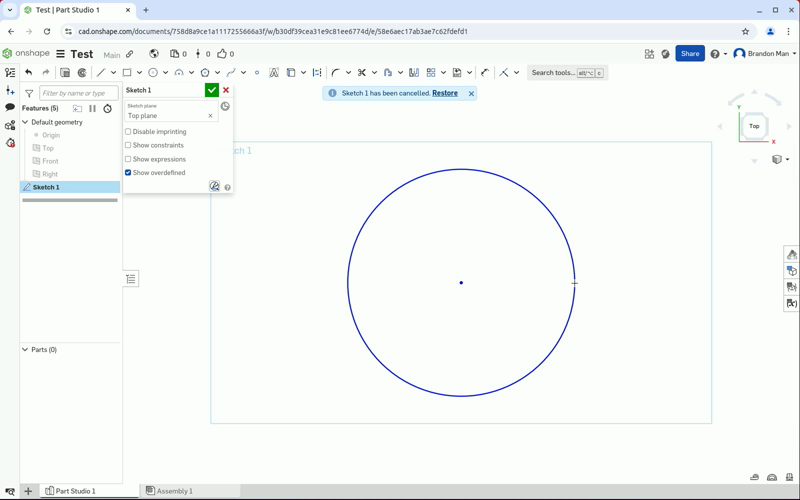
key_down(shift)
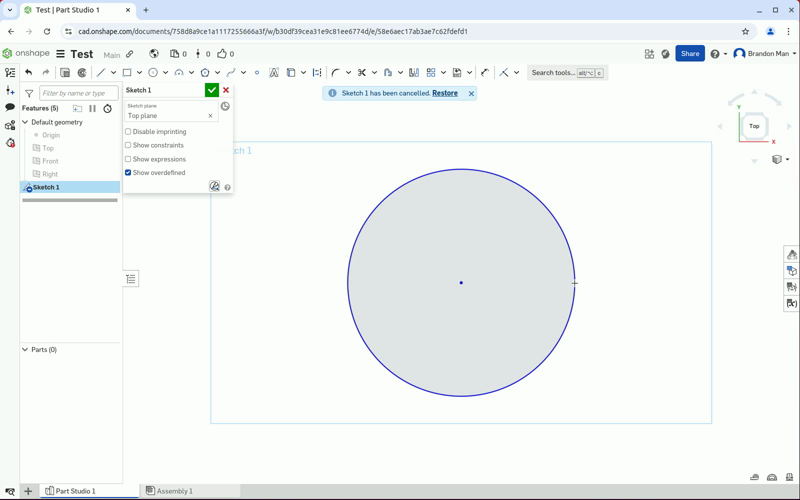
mouse_move(461, 282)
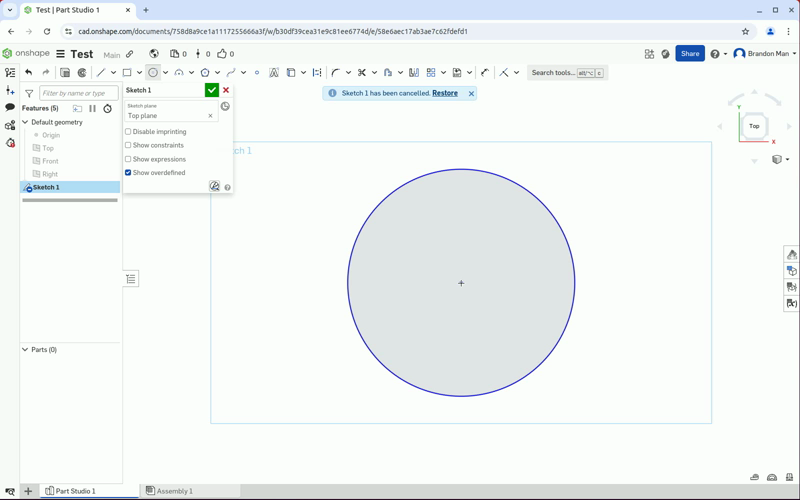
click(461, 282)
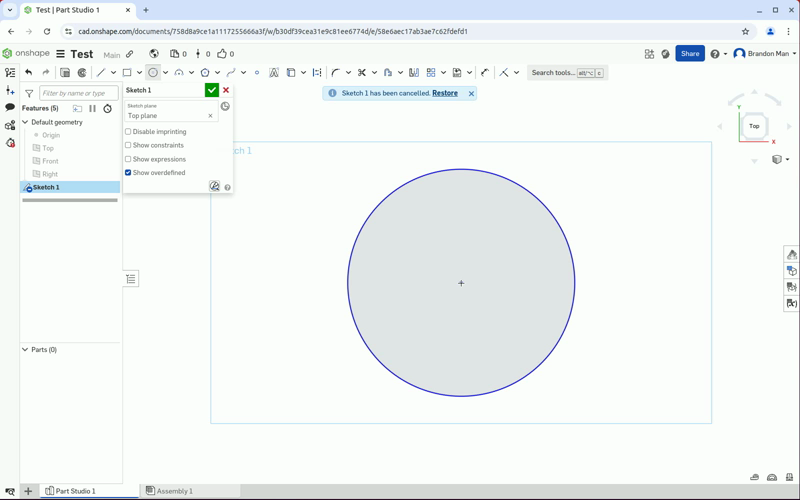
key_up(shift)
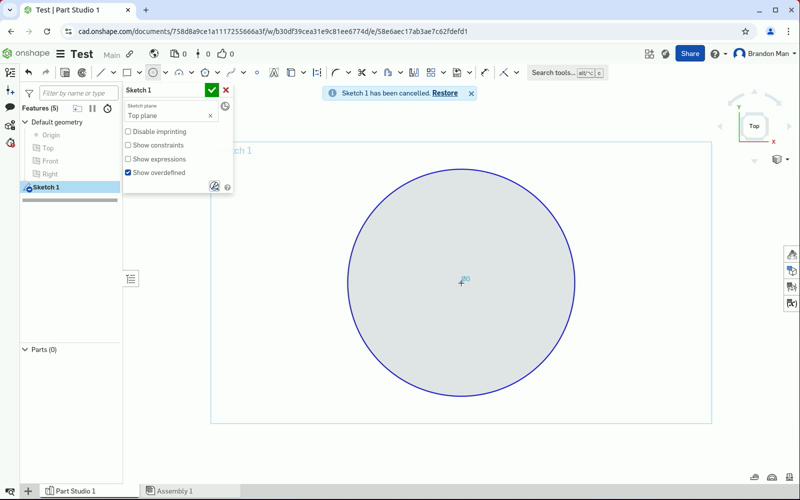
mouse_move(567, 282)
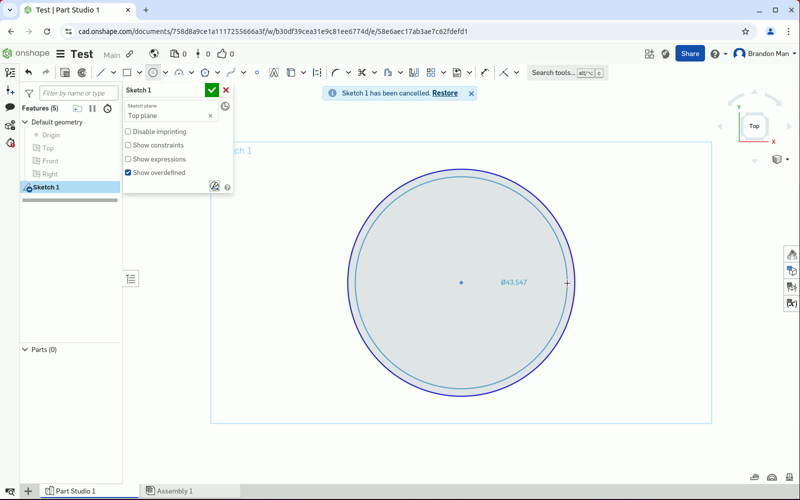
click(567, 282)
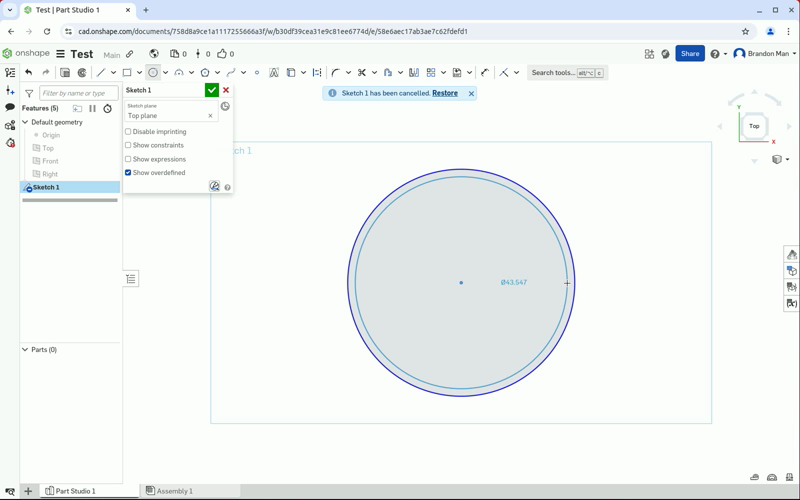
key(esc)
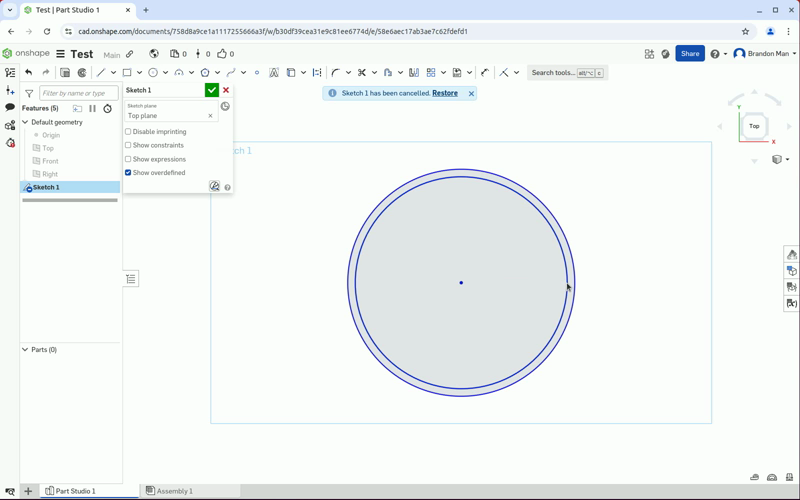
mouse_move(525, 371)
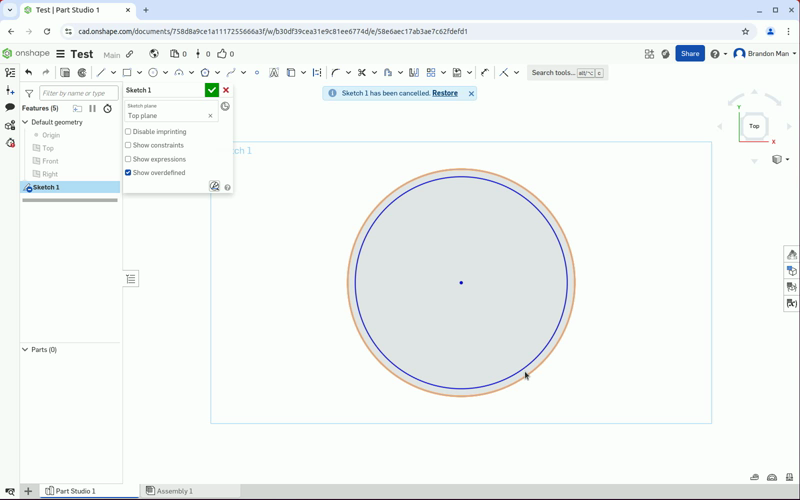
click(525, 371)
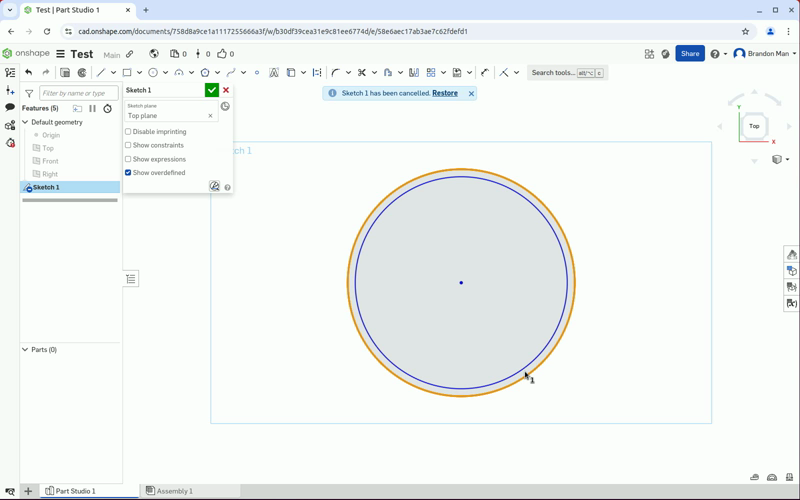
mouse_move(73, 352)
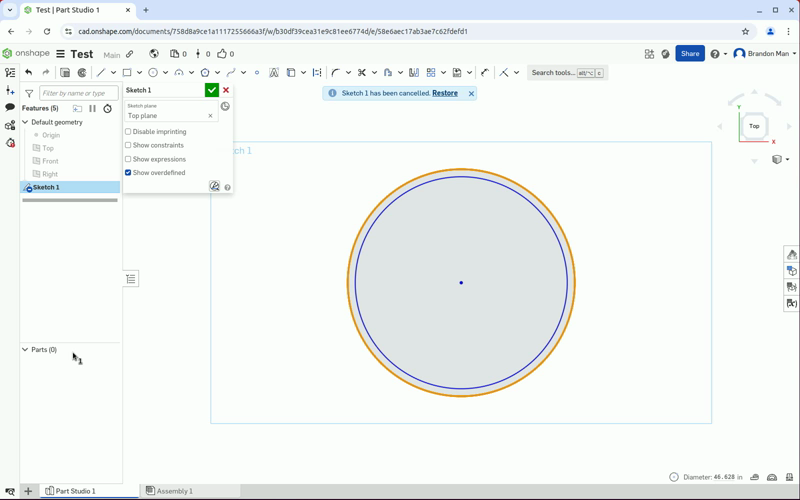
key(shift+y)
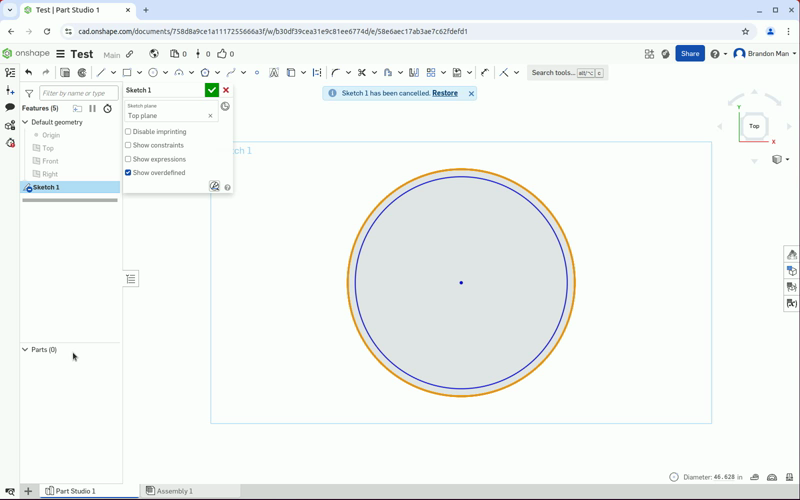
key(shift+e)
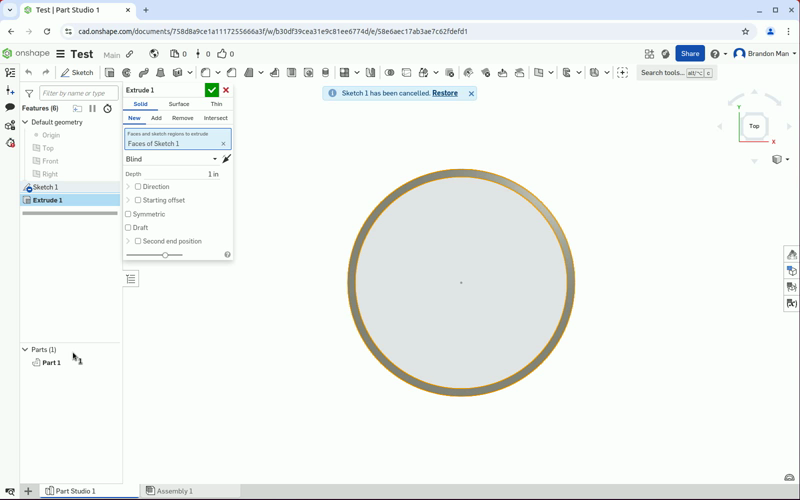
mouse_move(143, 106)
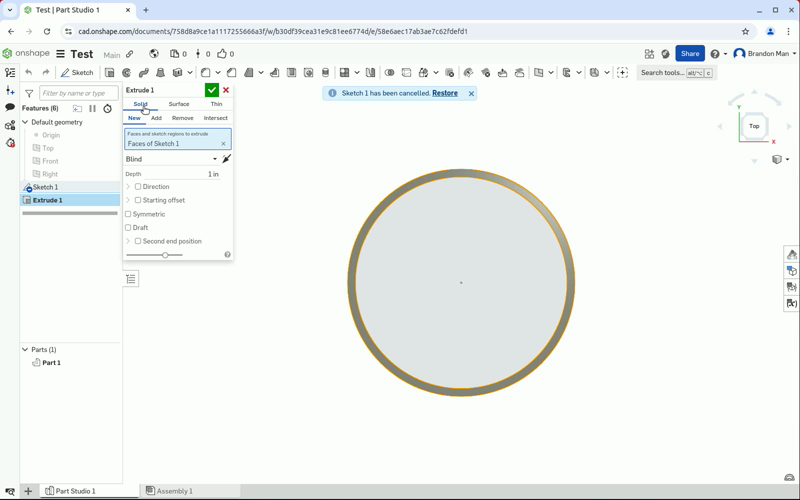
click(143, 106)
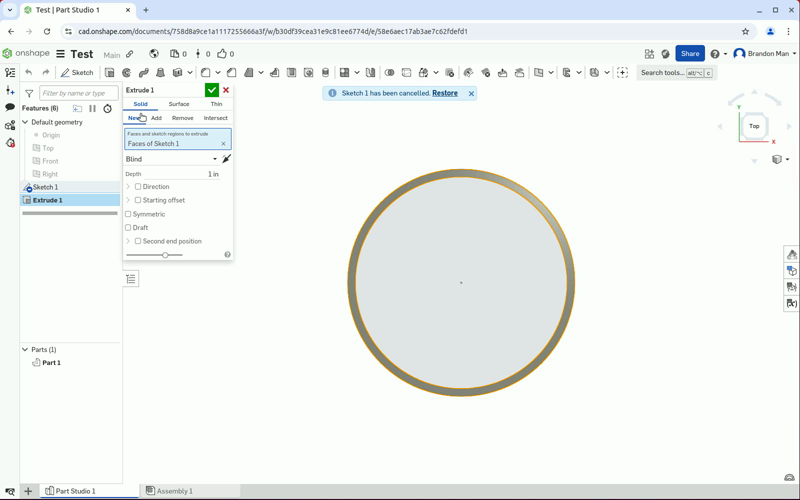
mouse_move(137, 120)
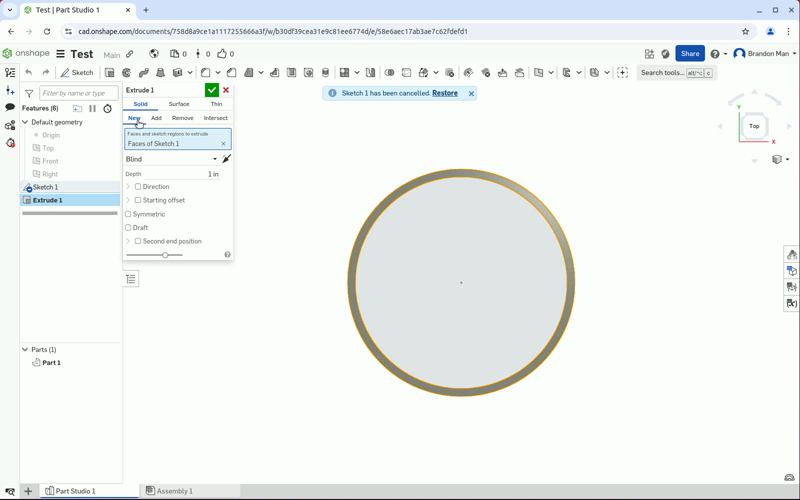
click(137, 120)
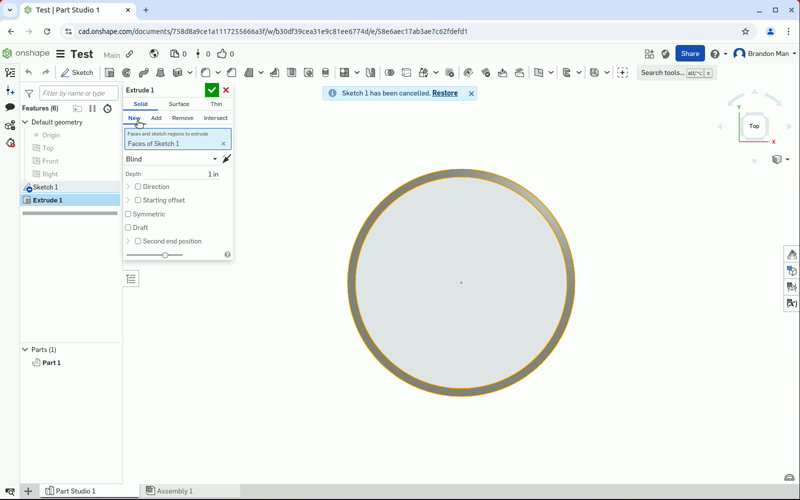
key(tab, 4)
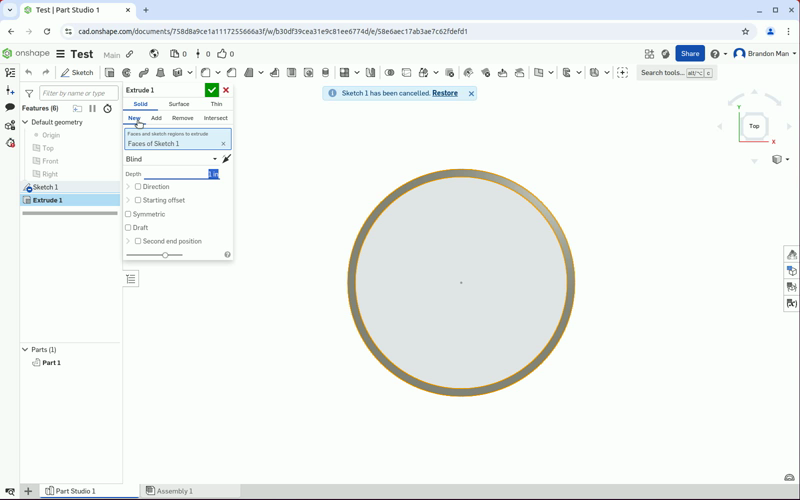
text(18.294)
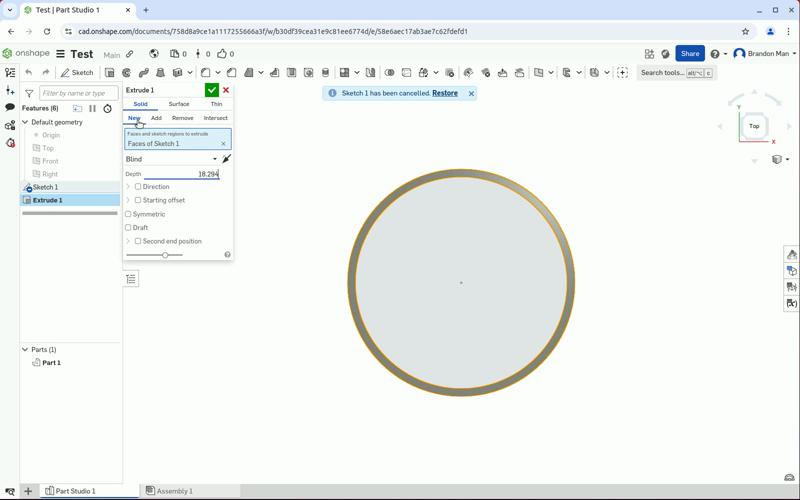
key(tab, 3)
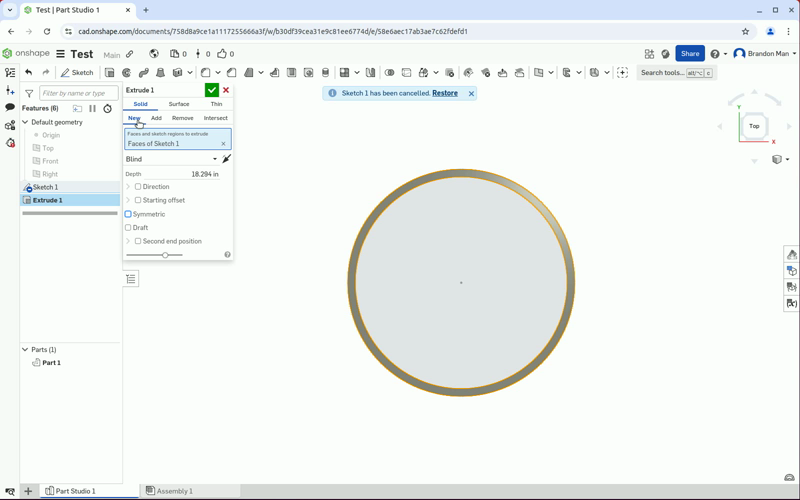
key(space)
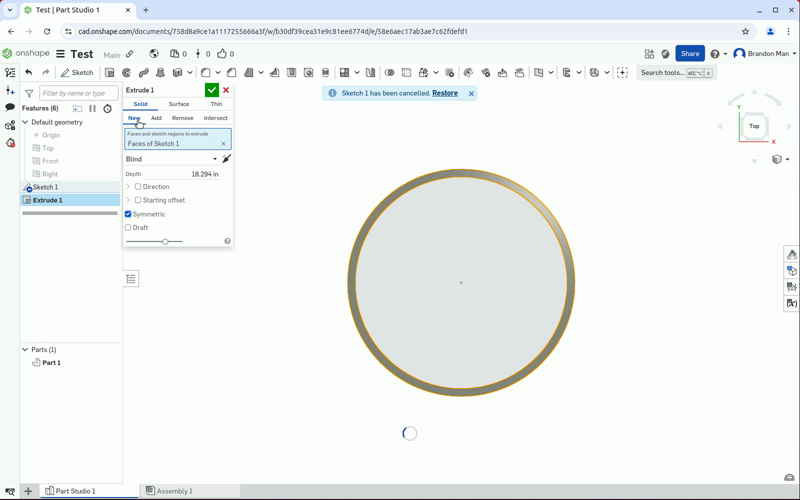
key(enter)
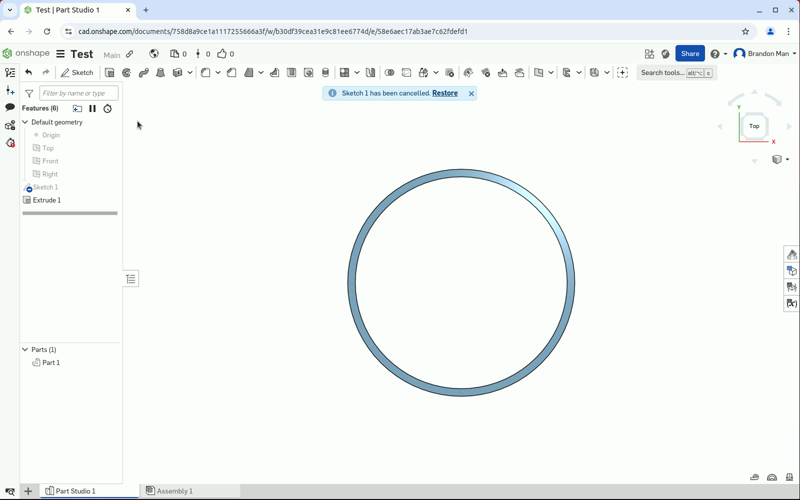
key(shift+h)
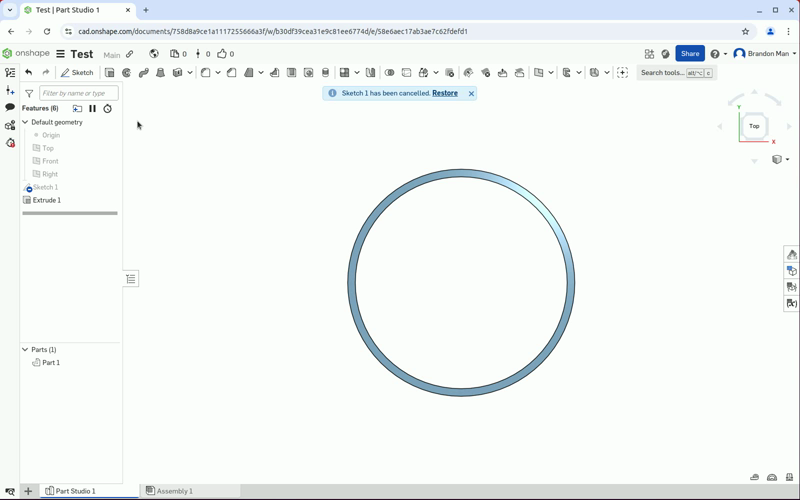
key(shift+h)
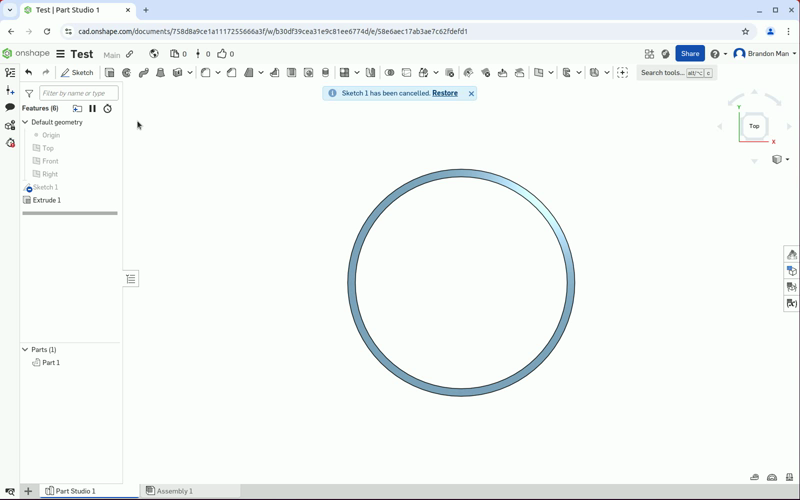
mouse_move(73, 189)
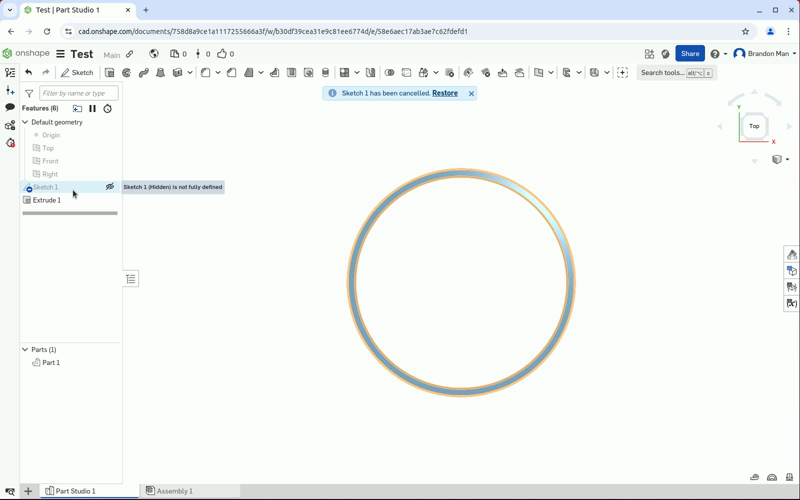
click(73, 189)
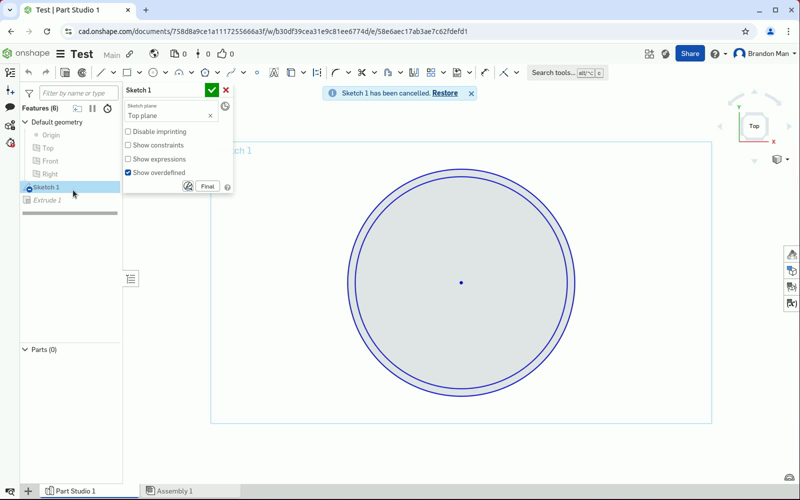
mouse_move(229, 92)
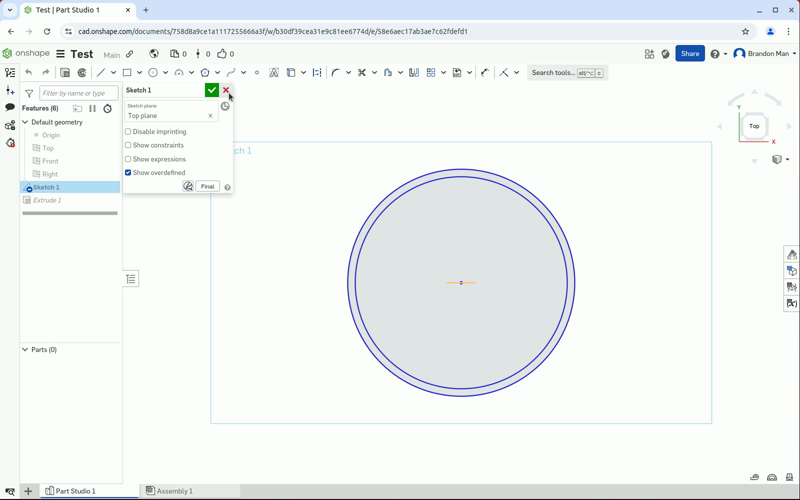
click(229, 92)
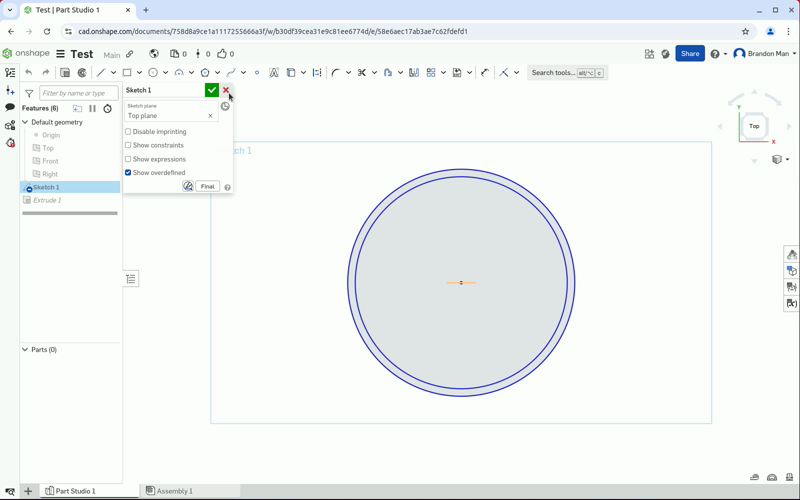
key(shift+s)
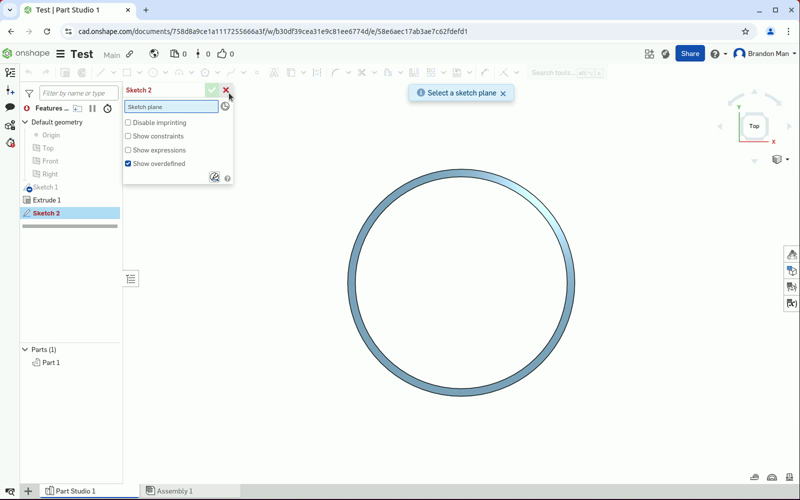
mouse_move(73, 150)
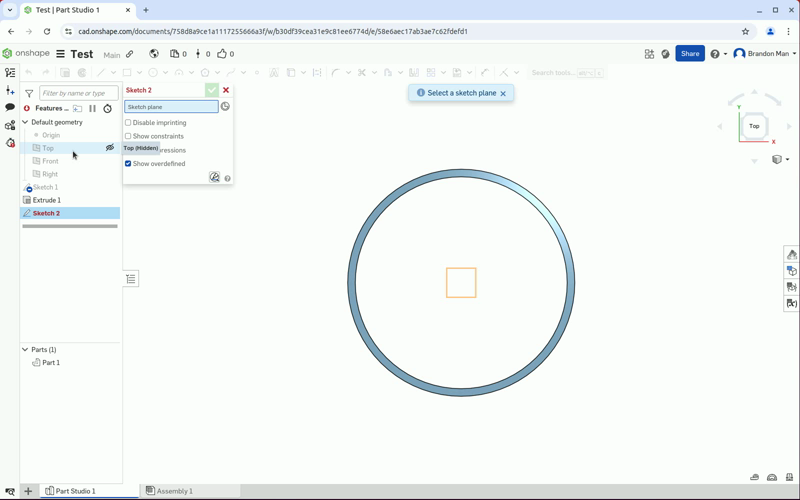
click(73, 150)
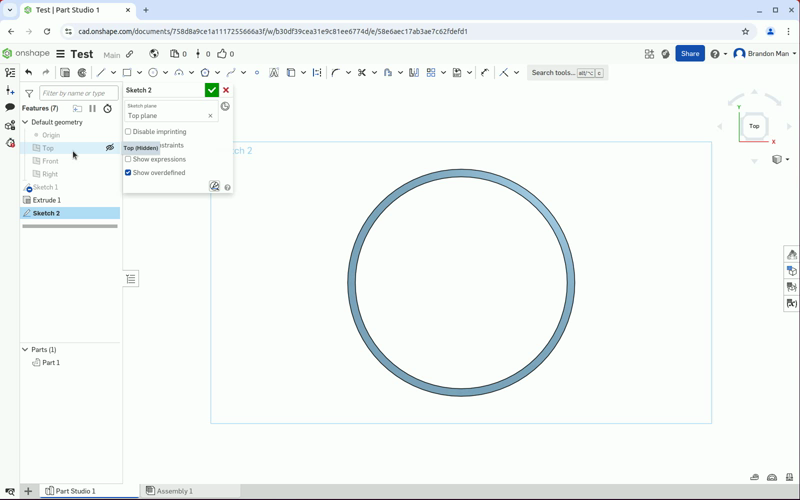
mouse_move(73, 352)
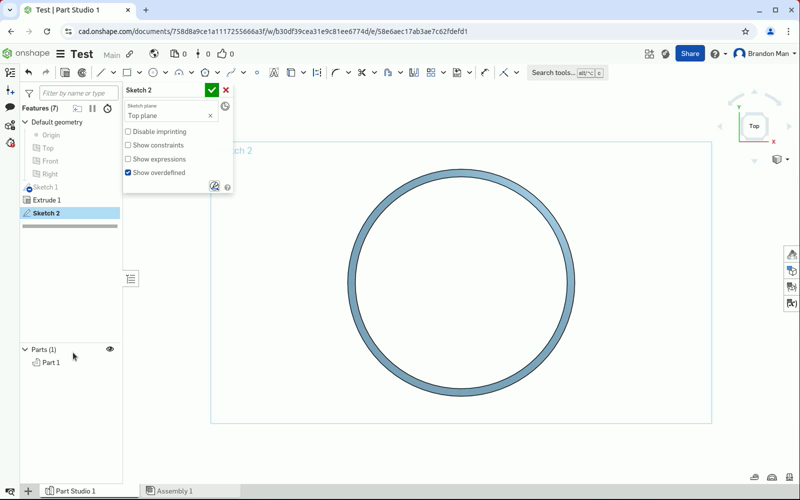
key(y)
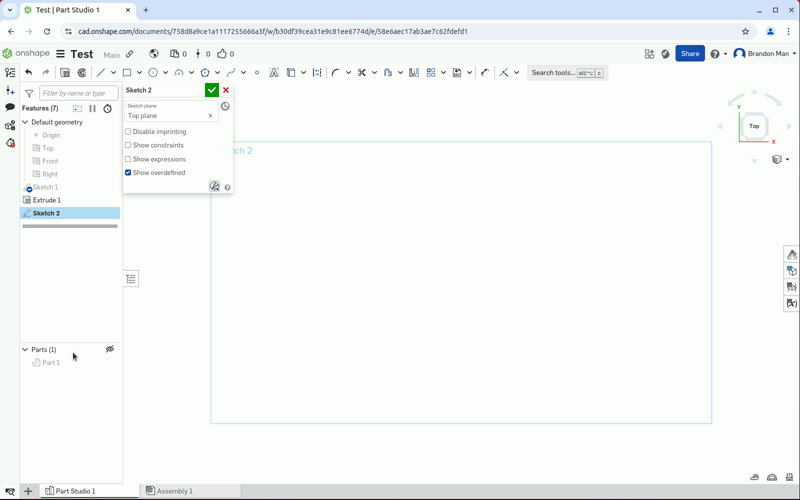
key(c)
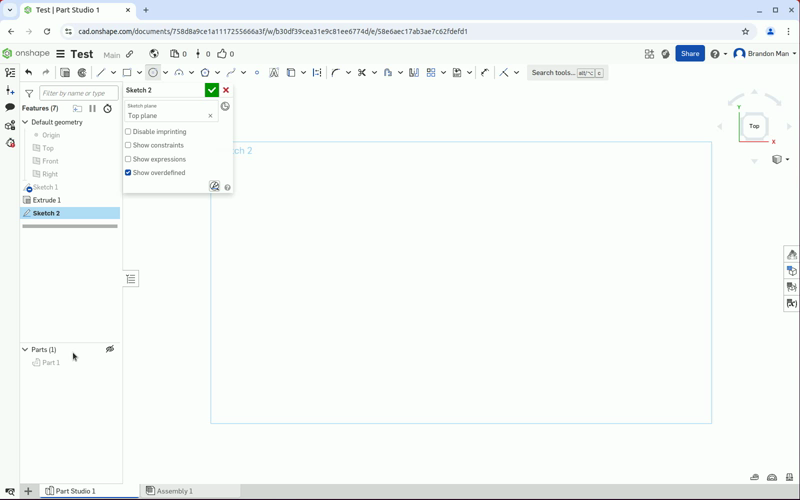
key_down(shift)
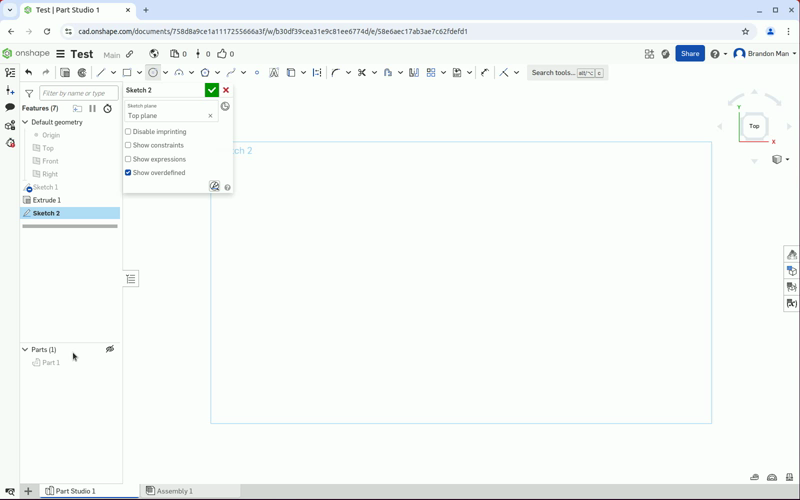
mouse_move(461, 282)
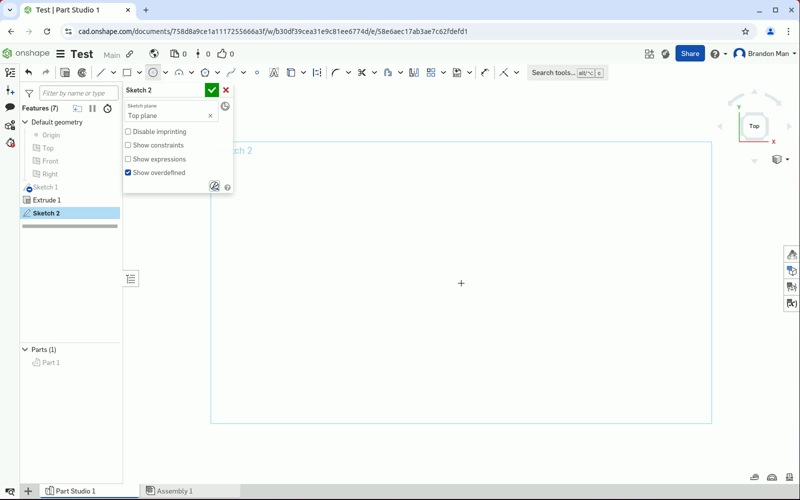
click(461, 282)
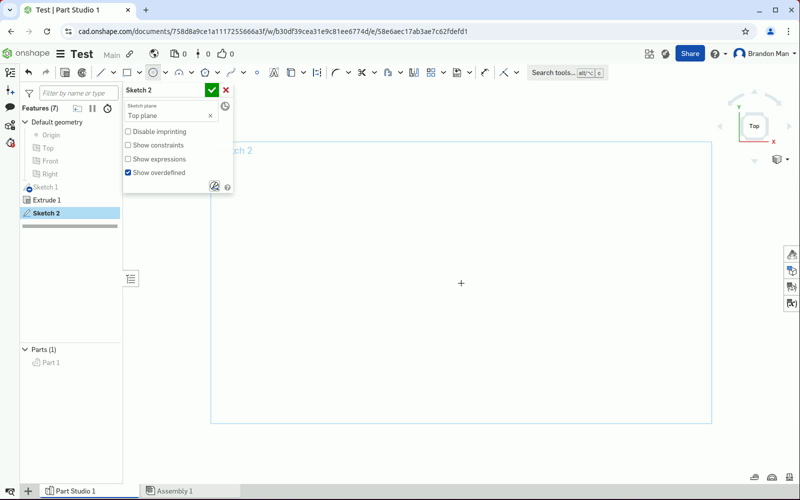
key_up(shift)
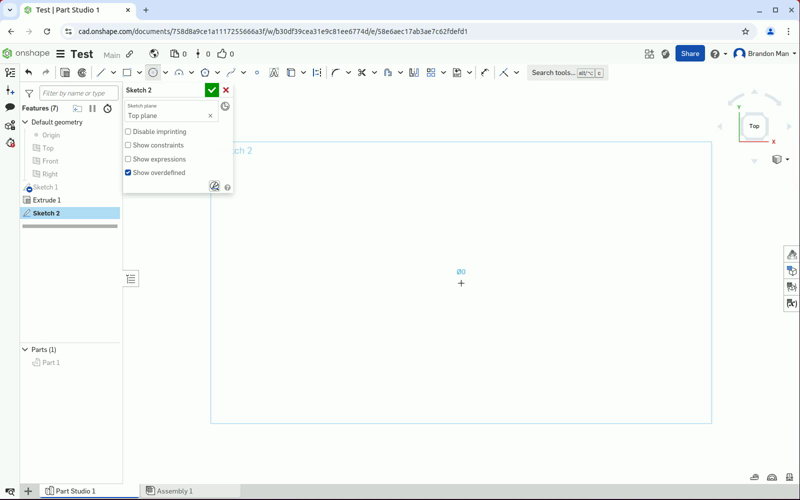
mouse_move(574, 282)
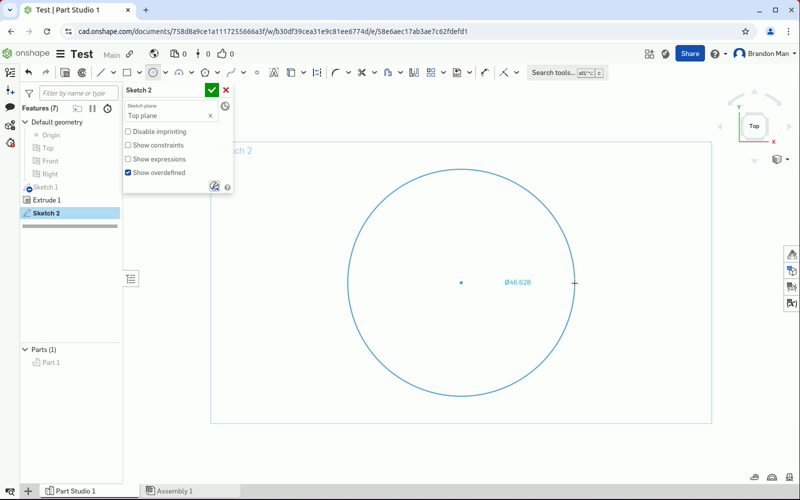
click(574, 282)
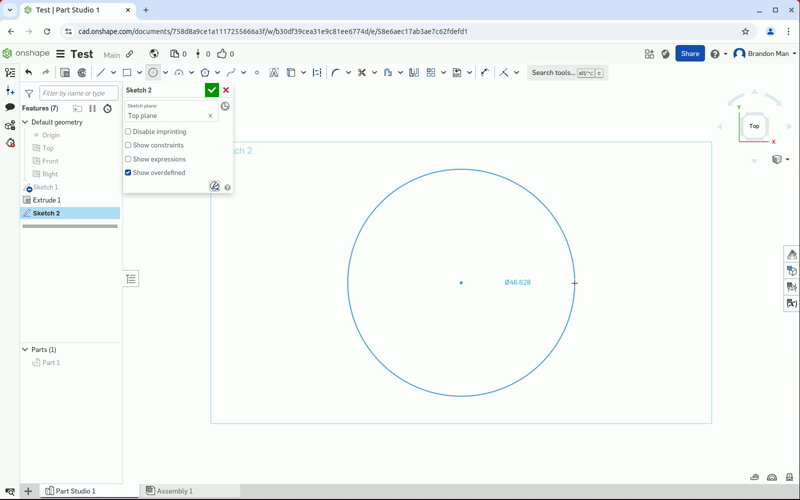
key(esc)
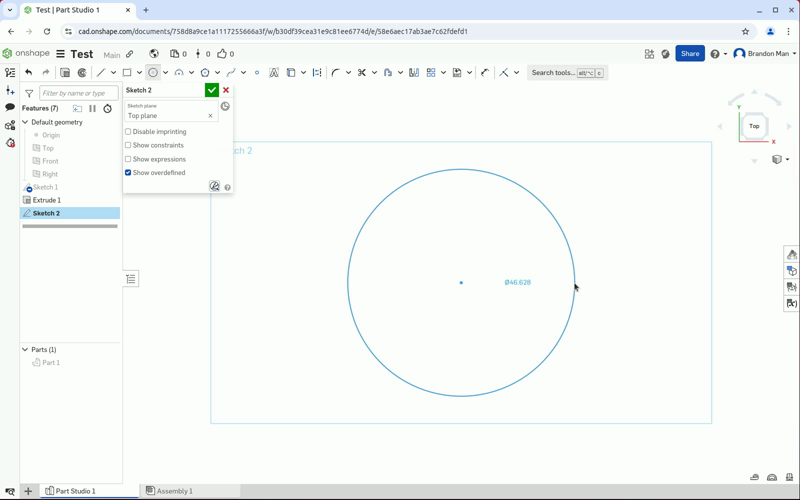
key(c)
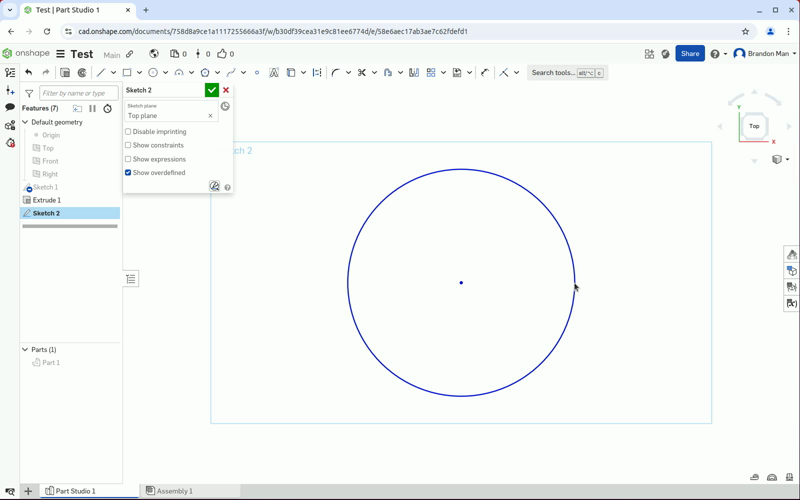
key_down(shift)
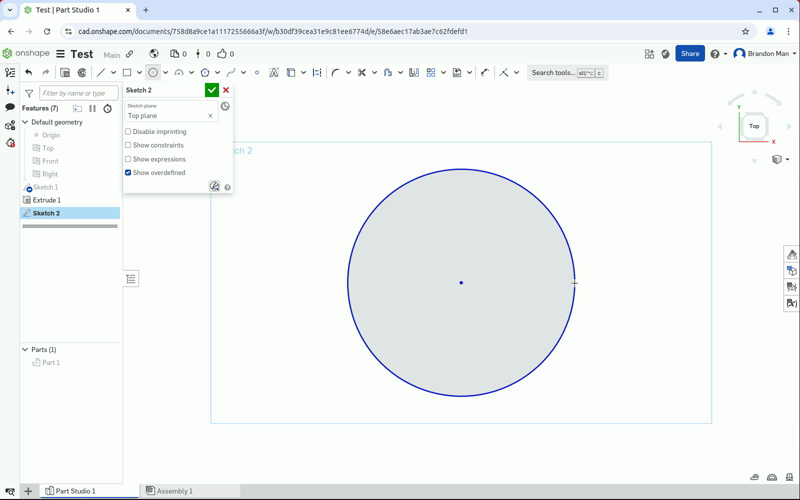
mouse_move(461, 282)
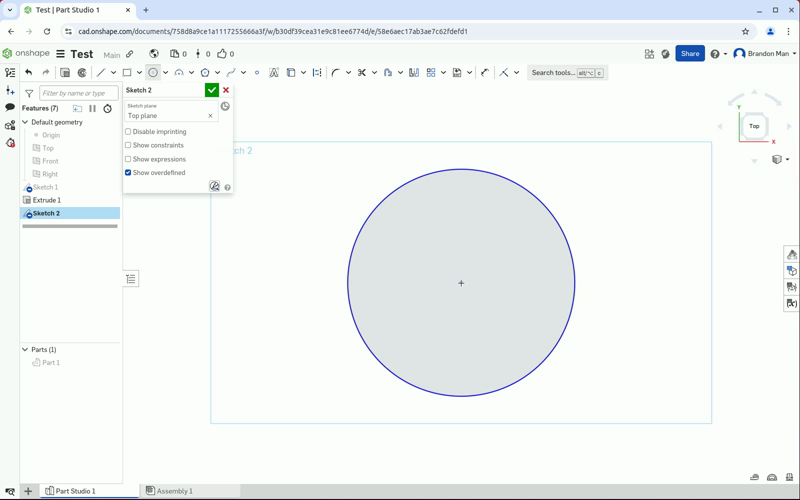
click(461, 282)
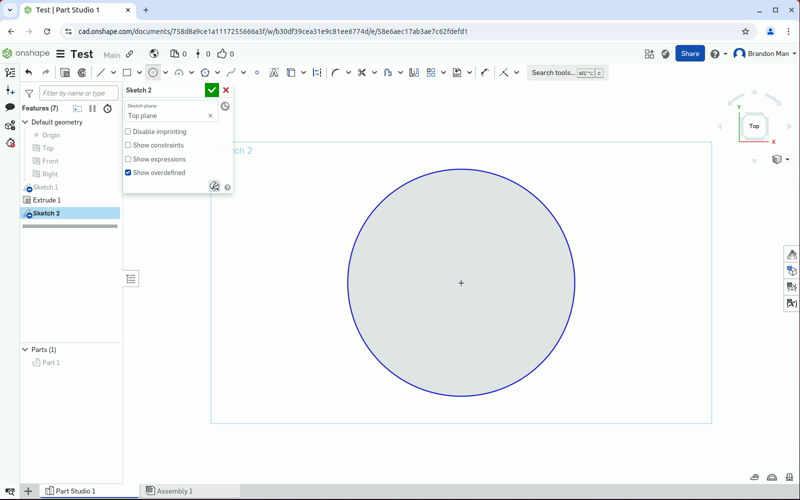
key_up(shift)
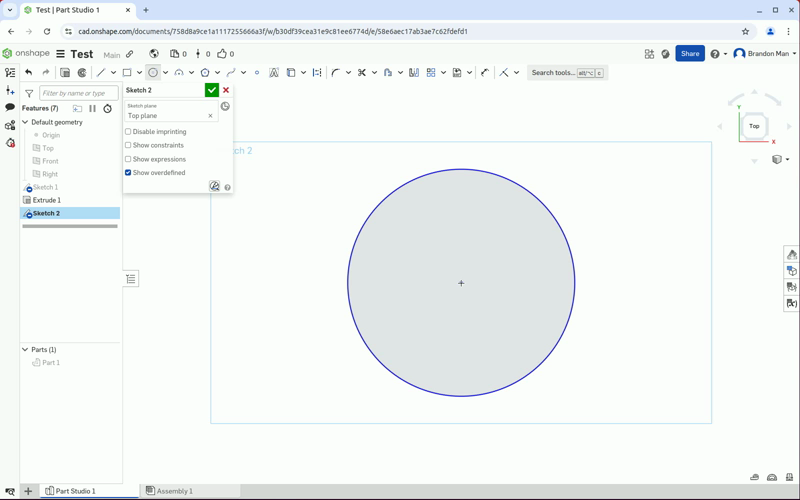
mouse_move(560, 282)
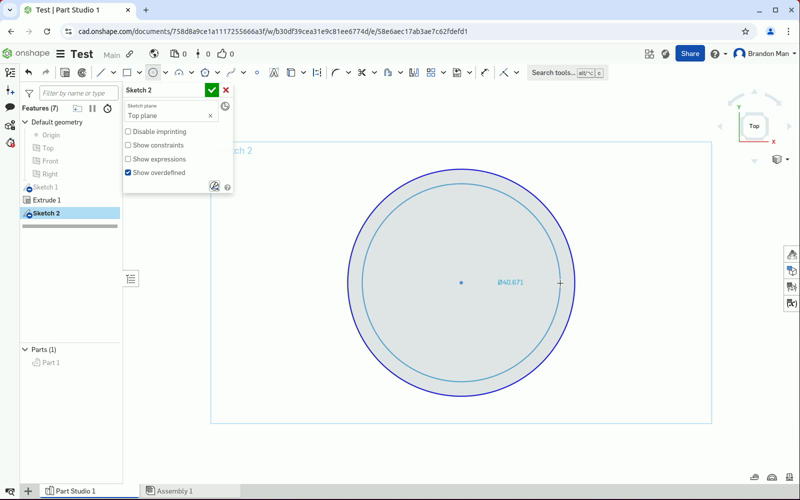
click(560, 282)
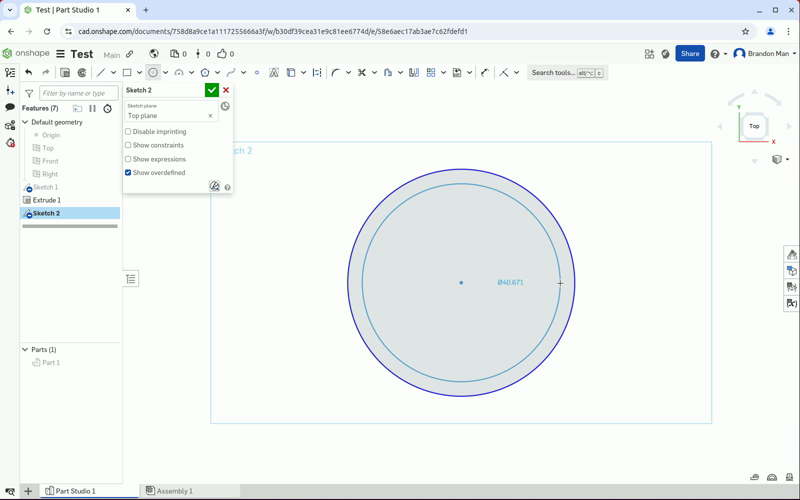
key(esc)
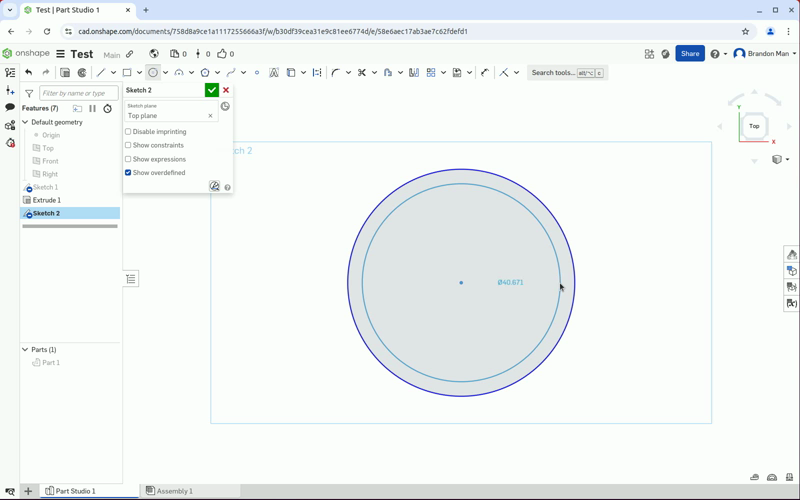
mouse_move(545, 347)
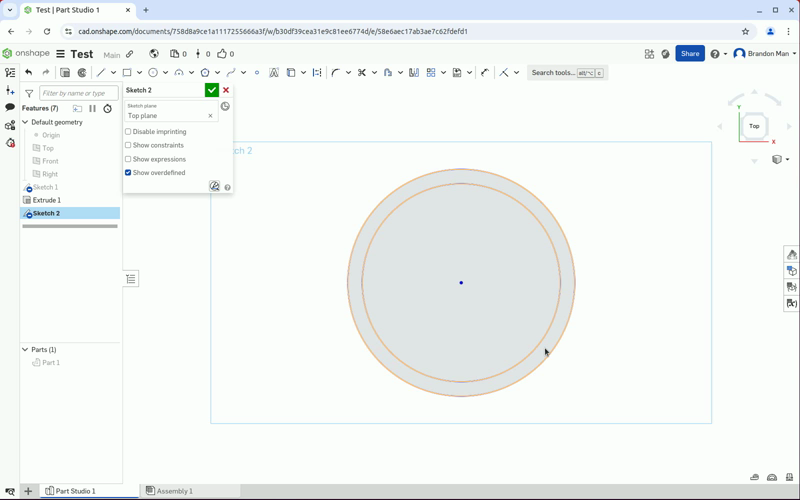
click(545, 347)
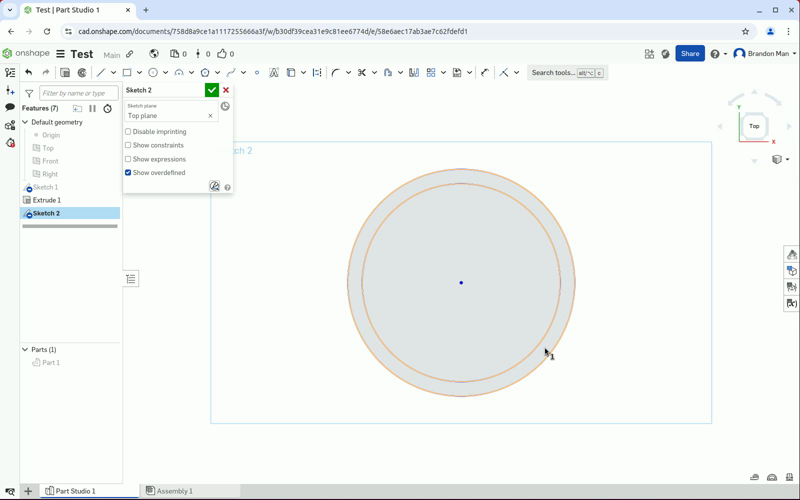
mouse_move(73, 352)
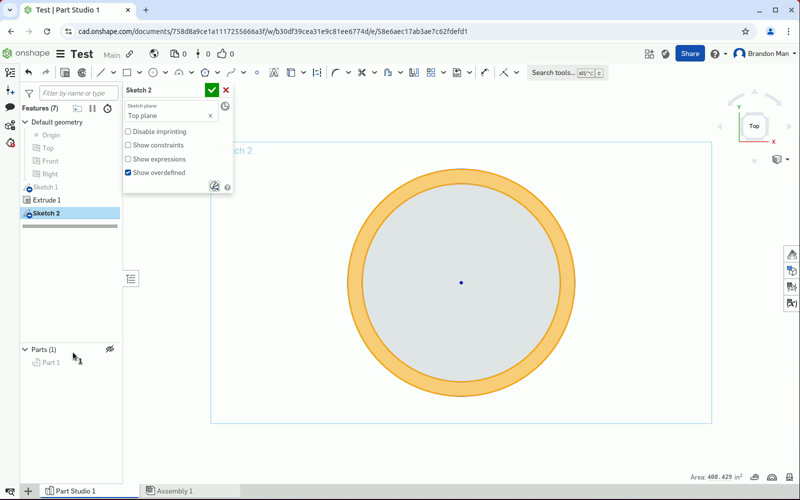
key(shift+y)
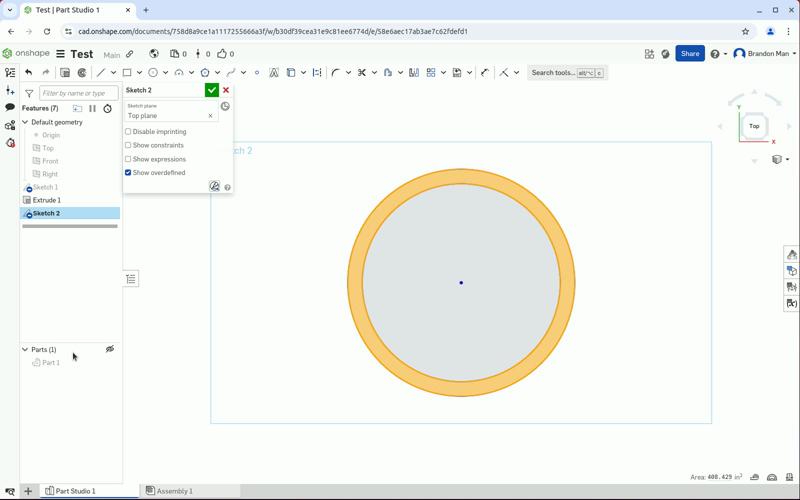
key(shift+e)
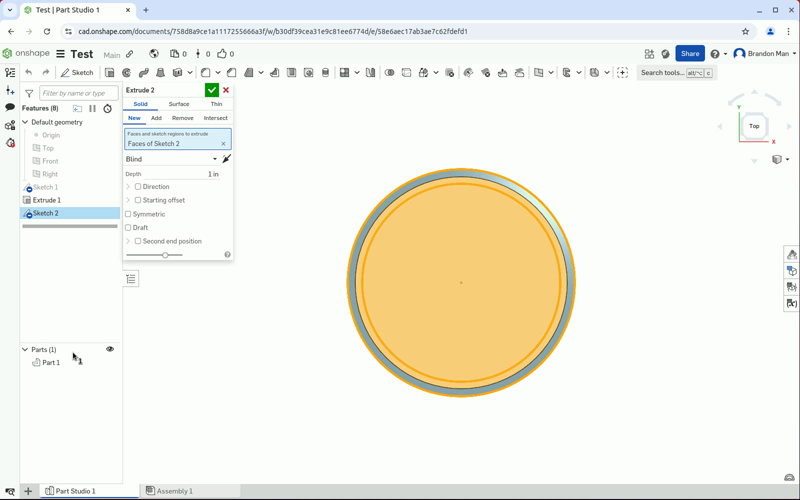
mouse_move(143, 106)
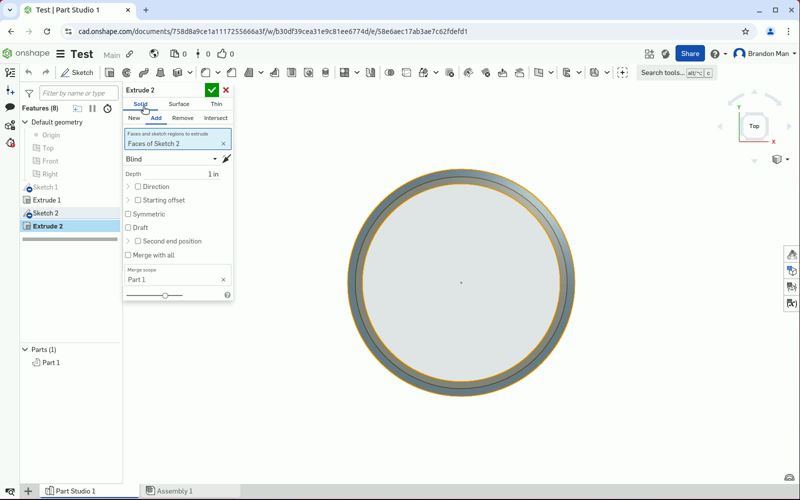
click(143, 106)
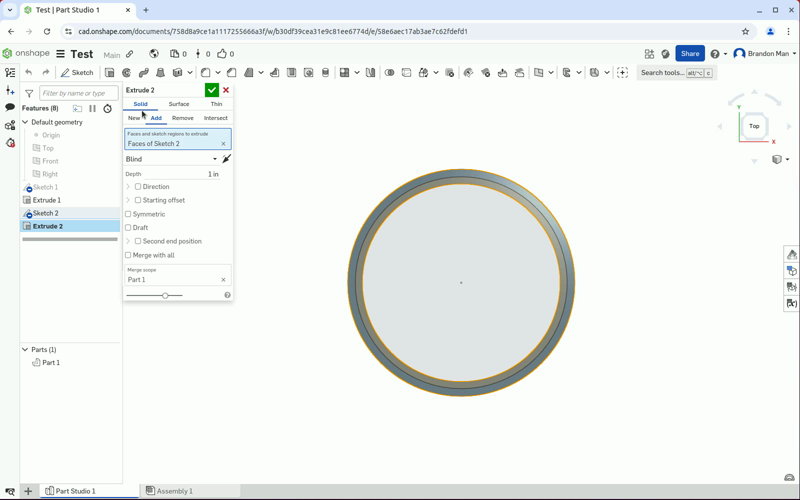
mouse_move(137, 120)
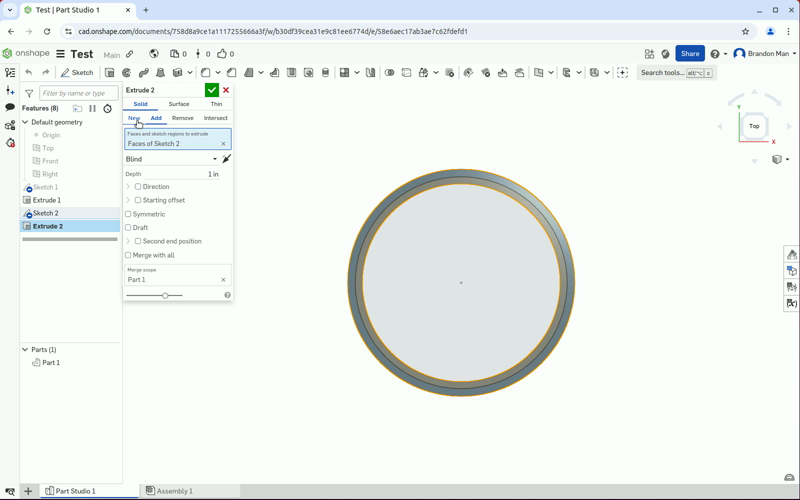
click(137, 120)
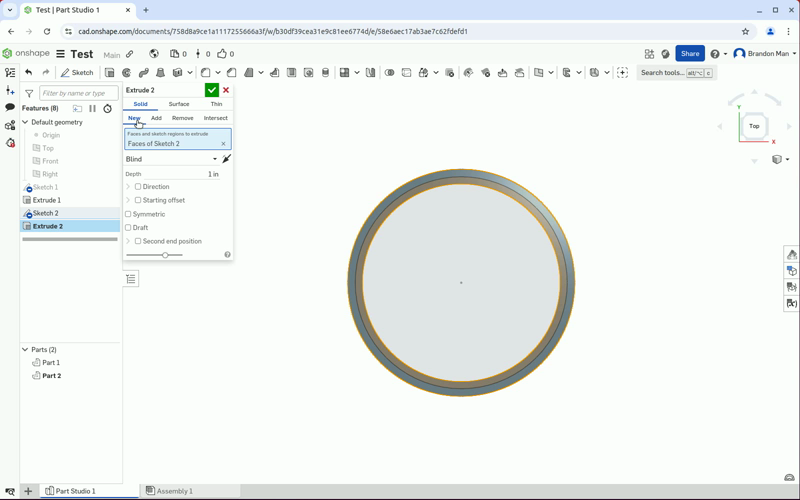
key(tab, 4)
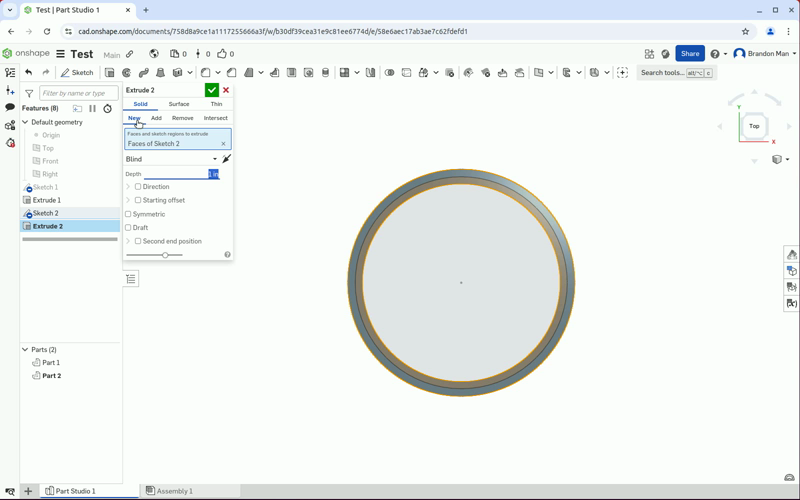
text(-9.147)
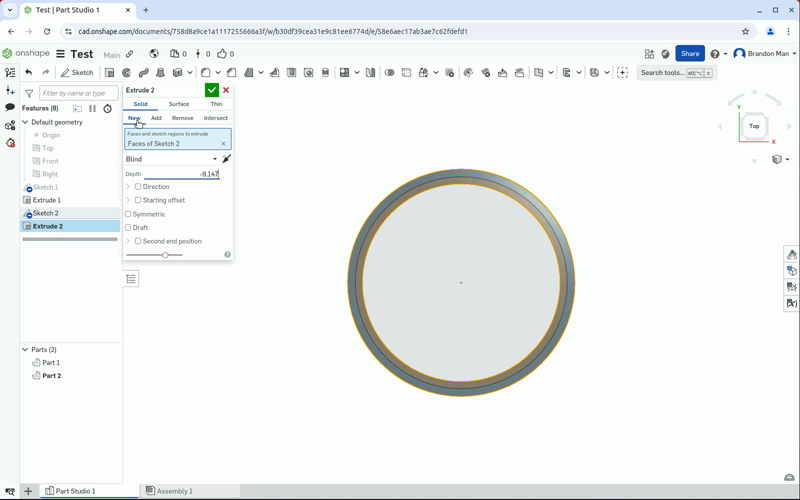
key(enter)
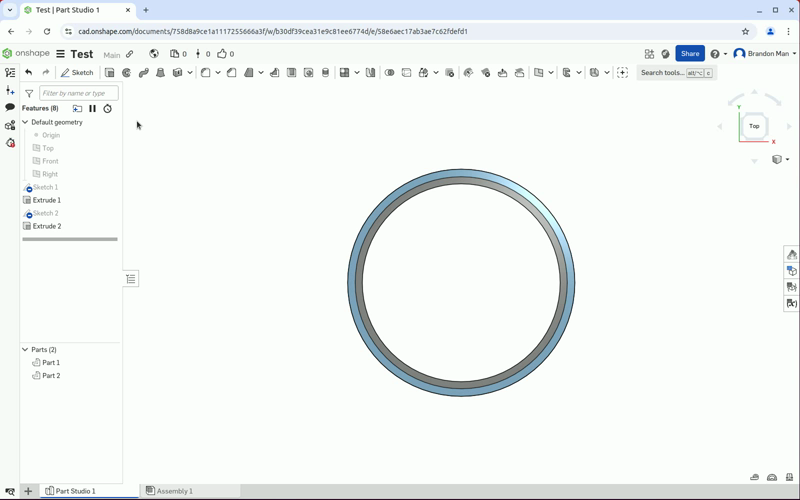
key(shift+h)
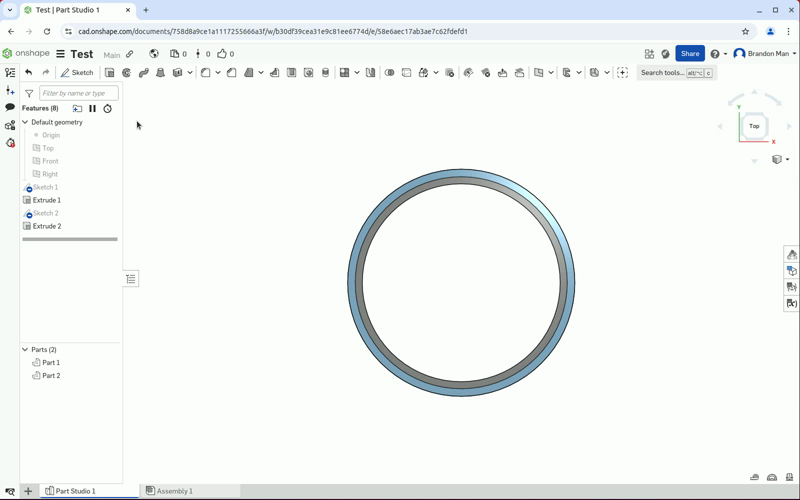
key(shift+h)
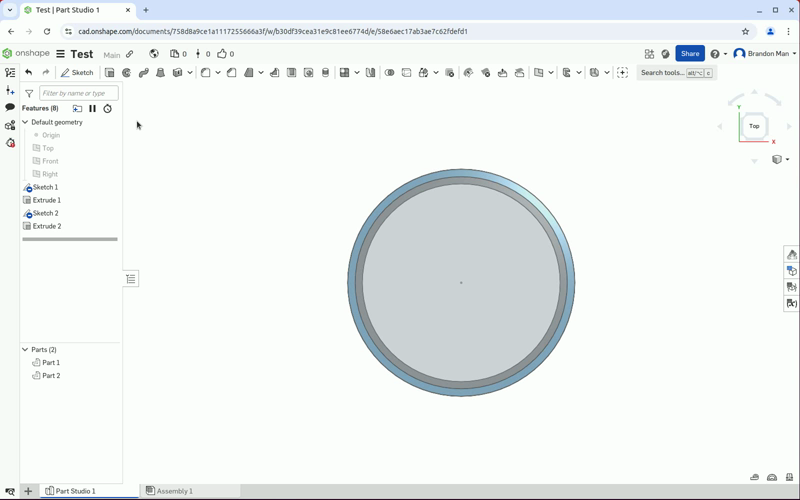
key(shift+7)
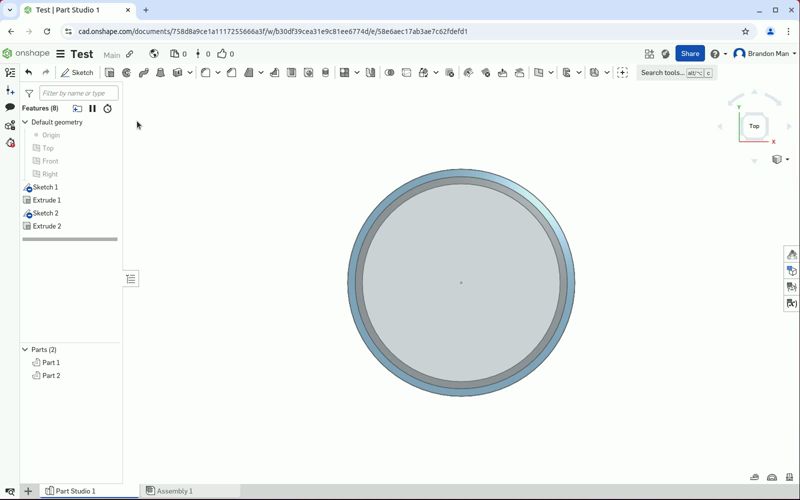
key(up, 3)
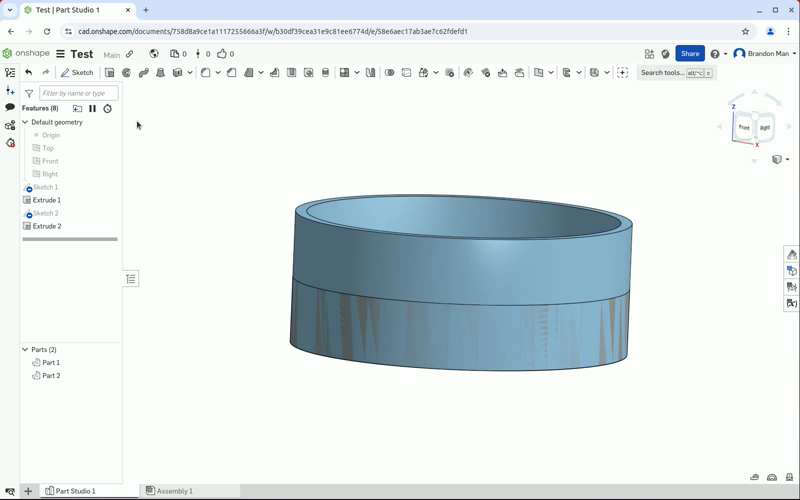
key(left, 3)
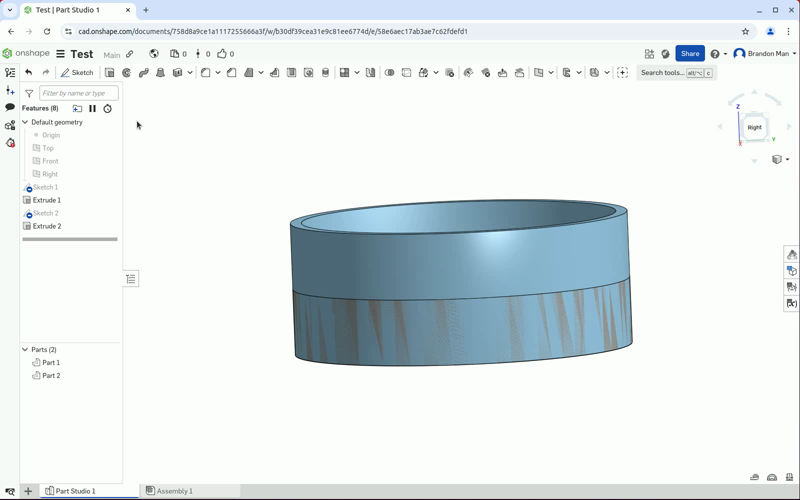
key(right, 3)
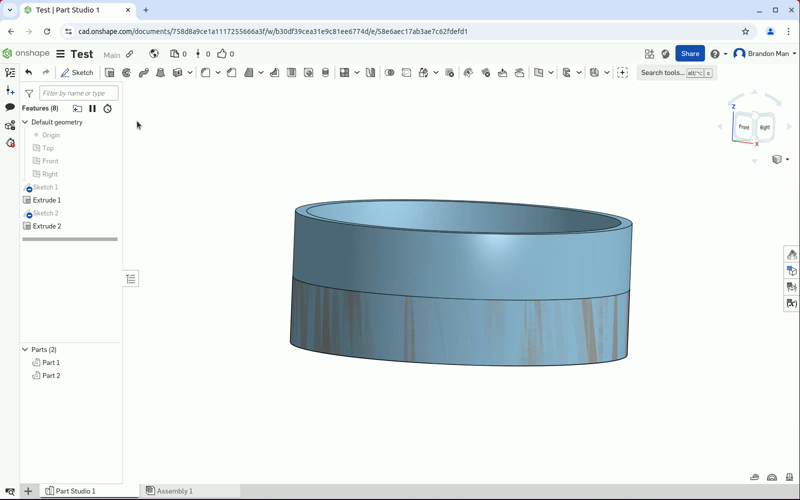
key(down, 3)
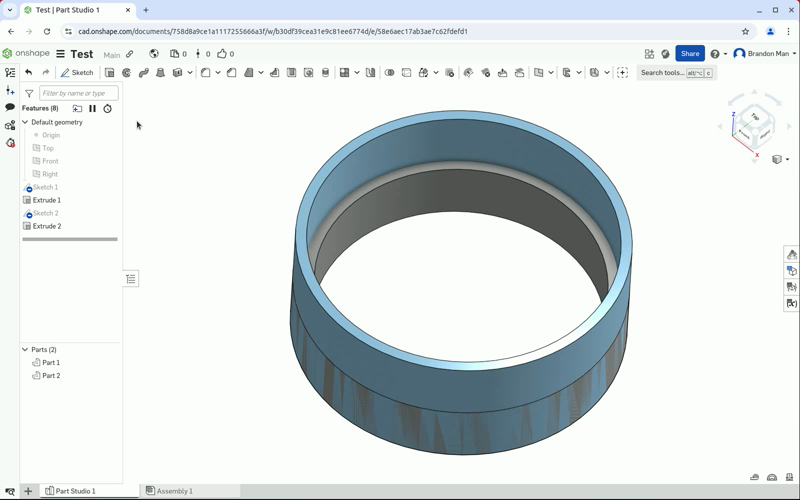
mouse_move(73, 189)
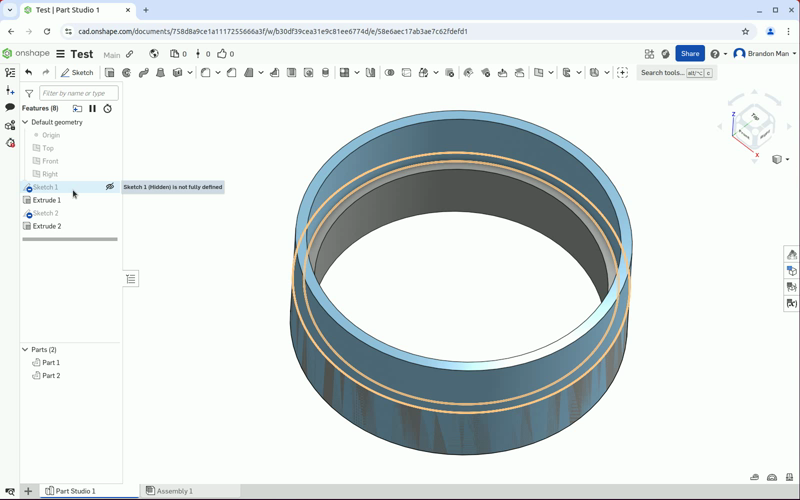
click(73, 189)